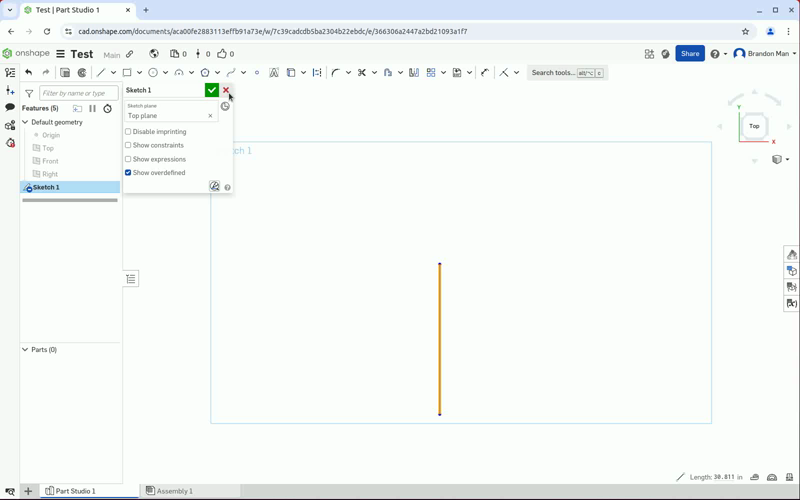
key(shift+h)
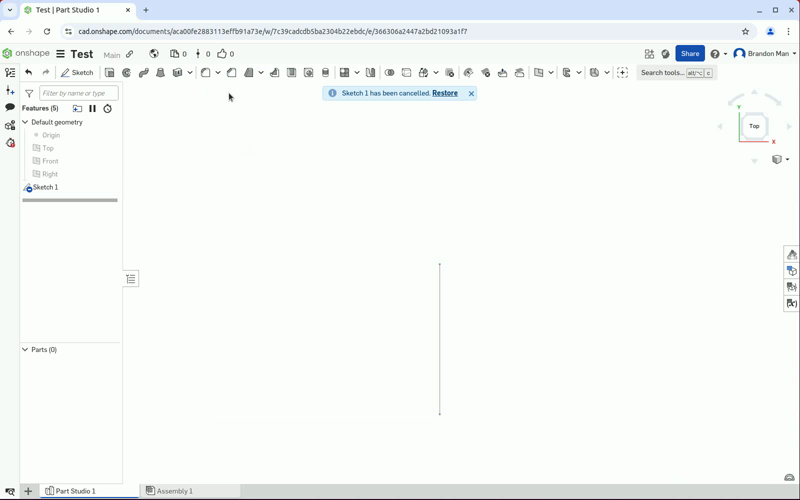
key(shift+s)
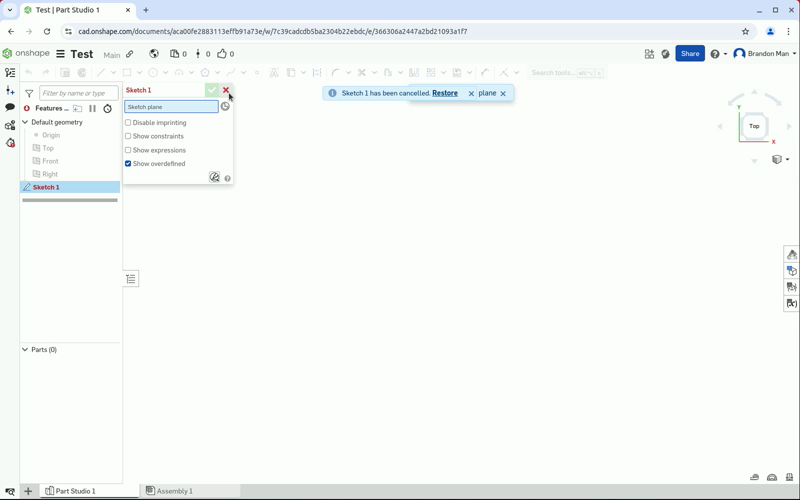
mouse_move(73, 150)
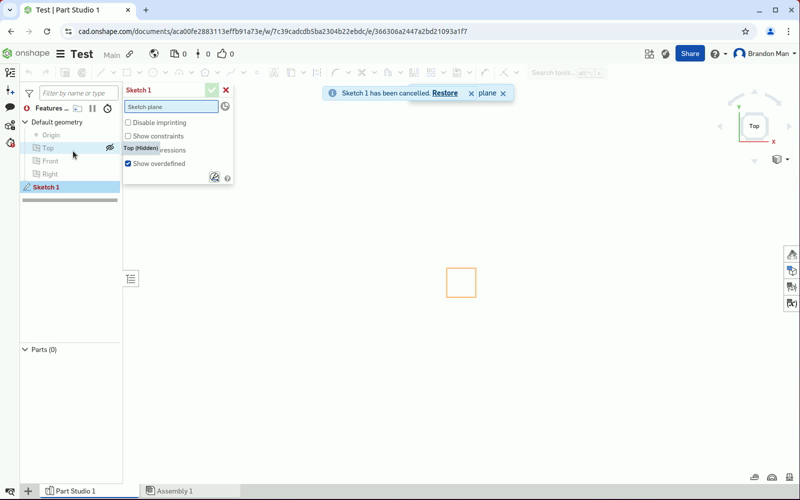
click(73, 150)
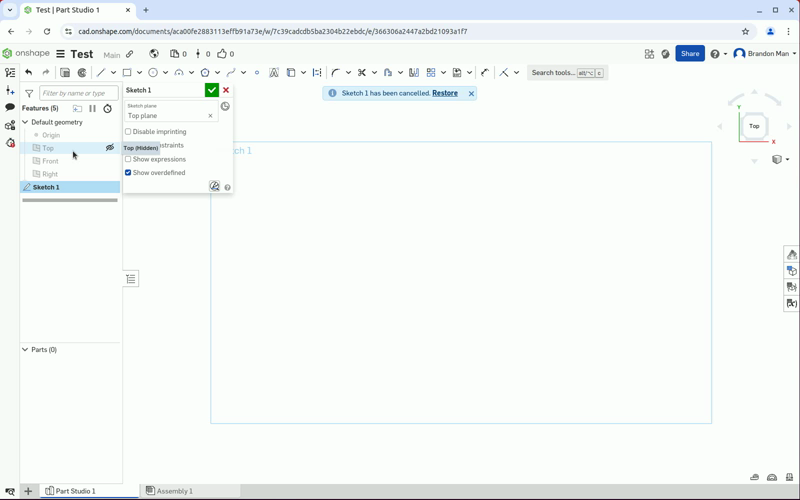
mouse_move(73, 352)
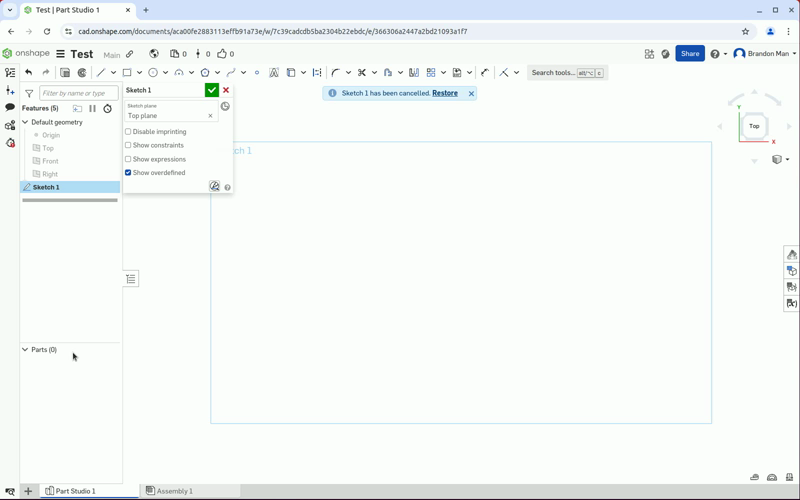
key(y)
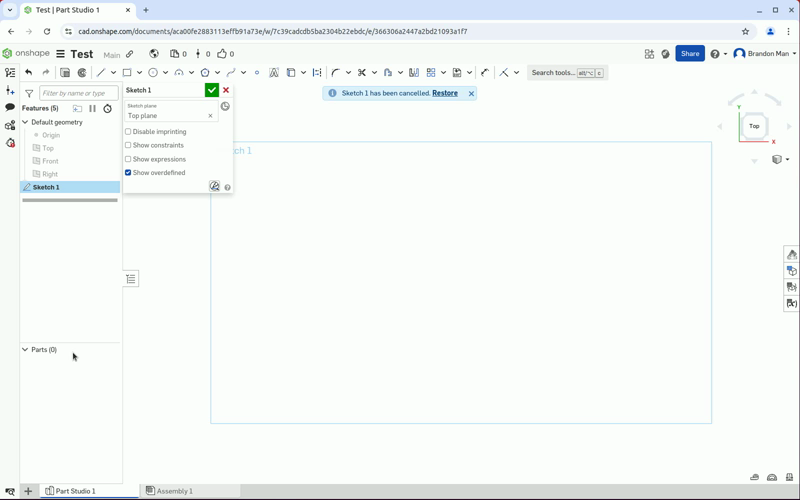
key(c)
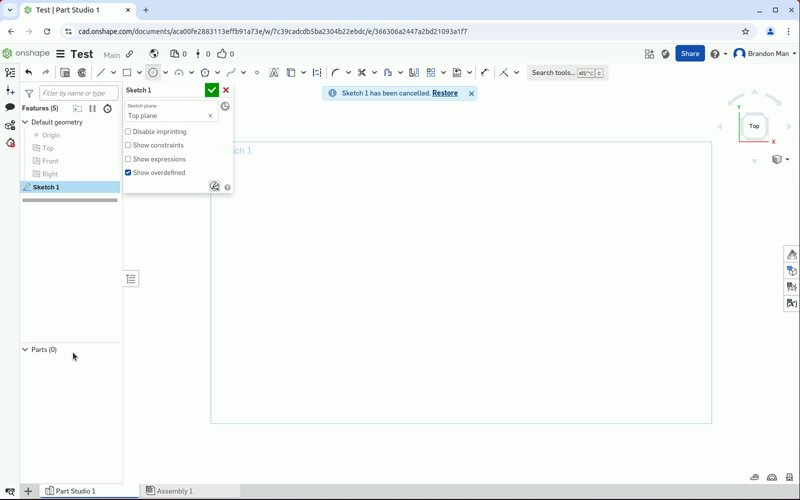
key_down(shift)
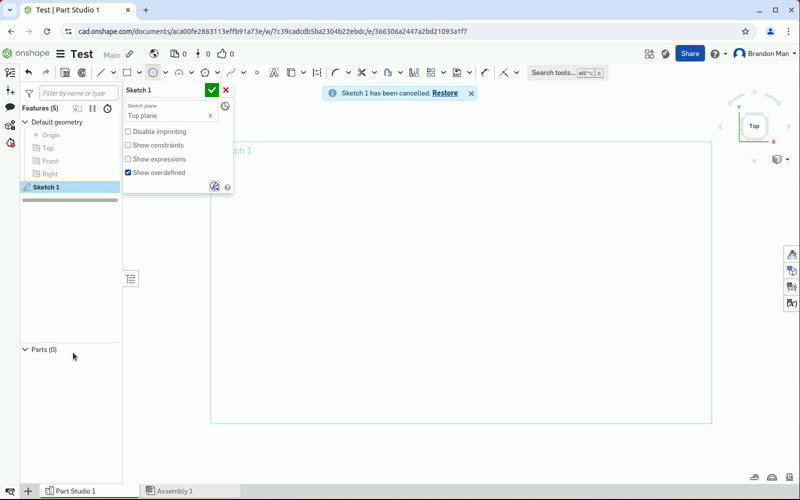
mouse_move(460, 282)
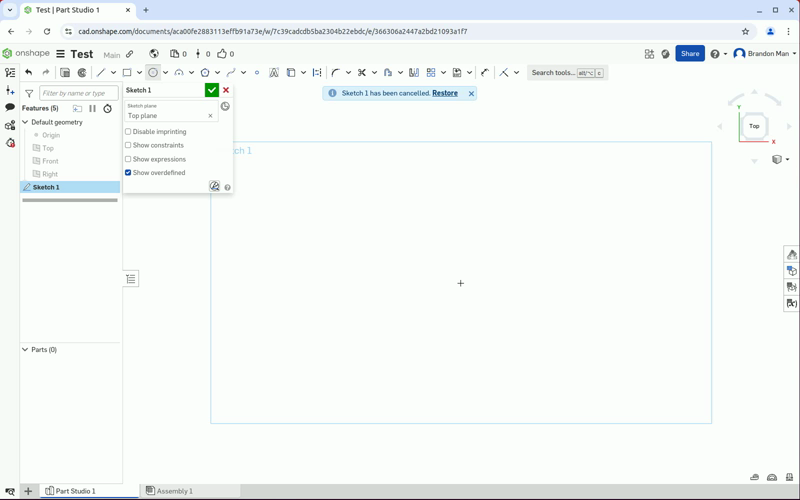
click(460, 282)
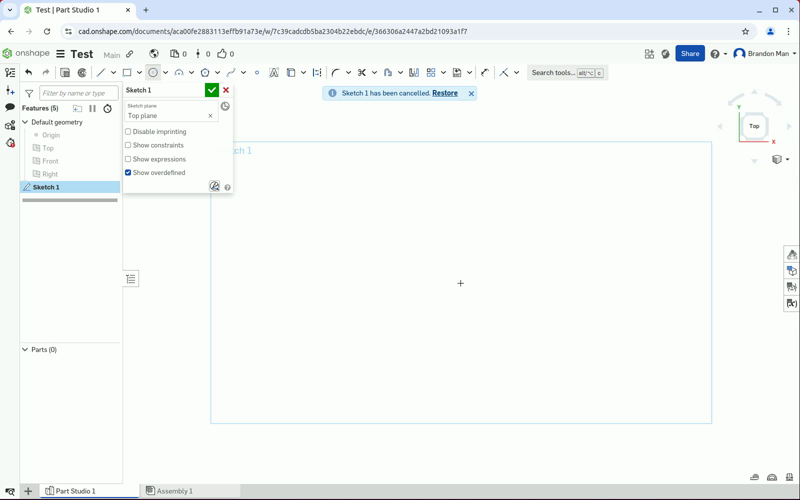
key_up(shift)
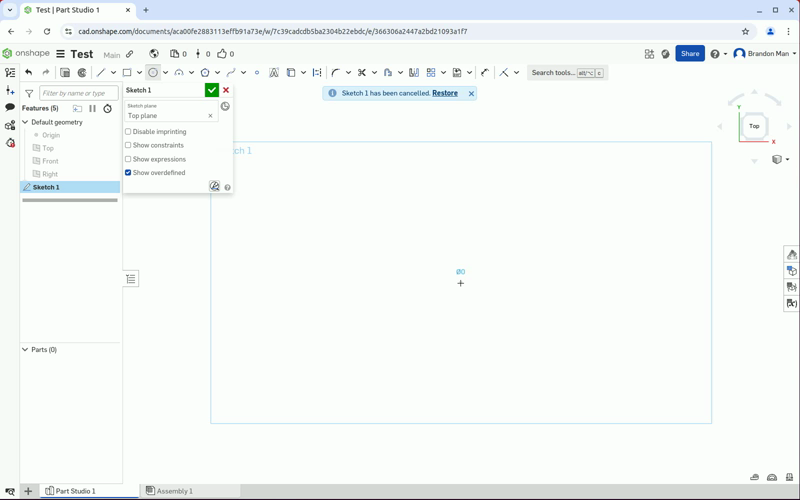
mouse_move(533, 282)
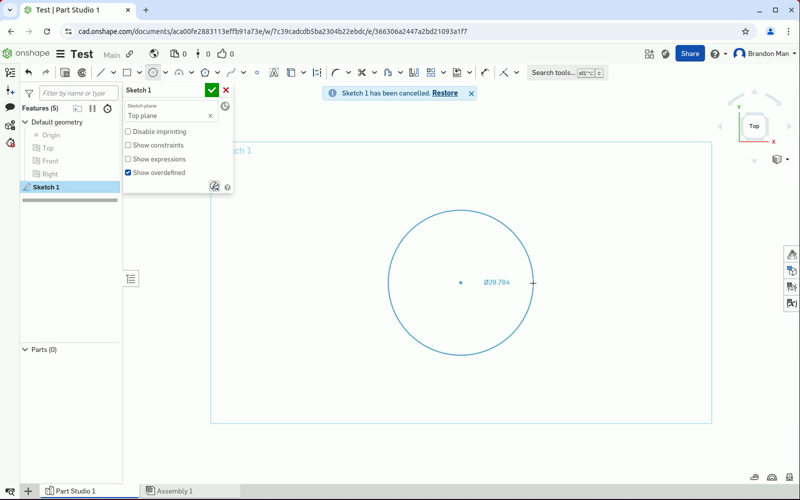
click(533, 282)
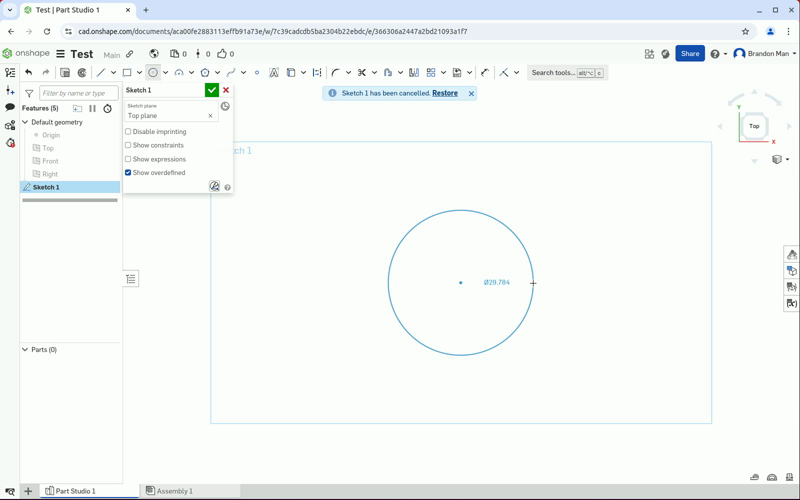
key(esc)
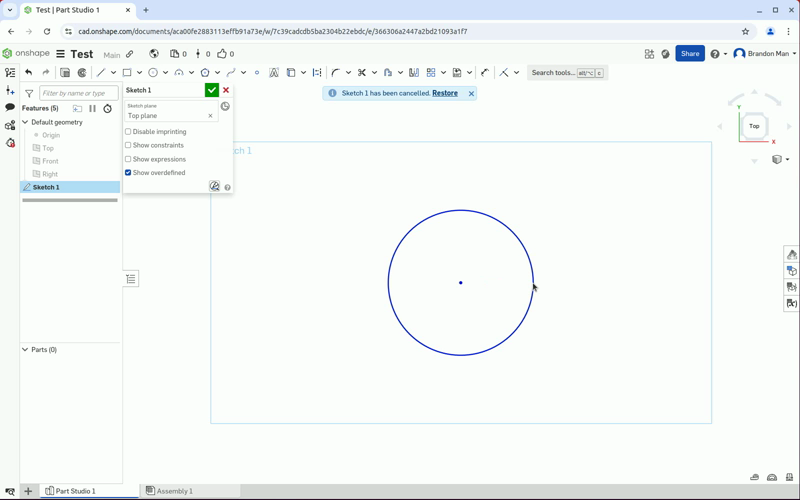
mouse_move(519, 265)
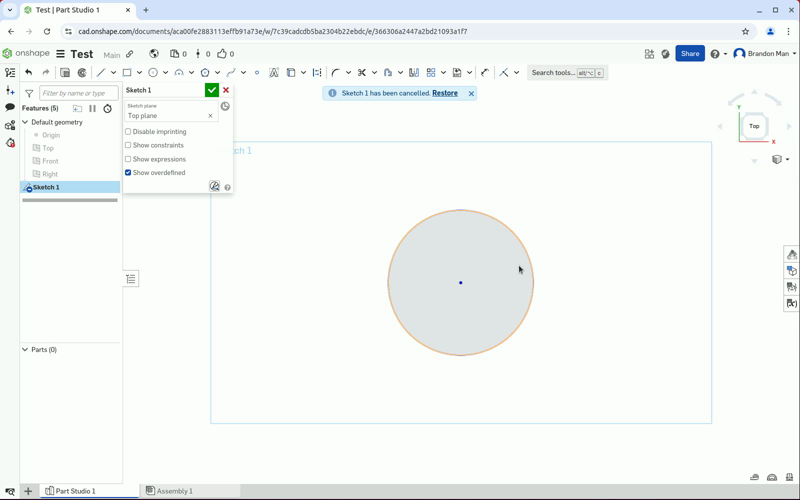
click(519, 265)
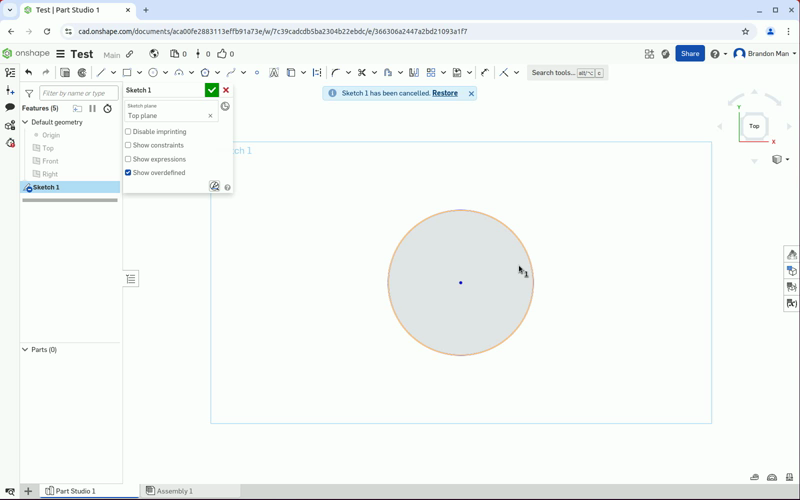
mouse_move(73, 352)
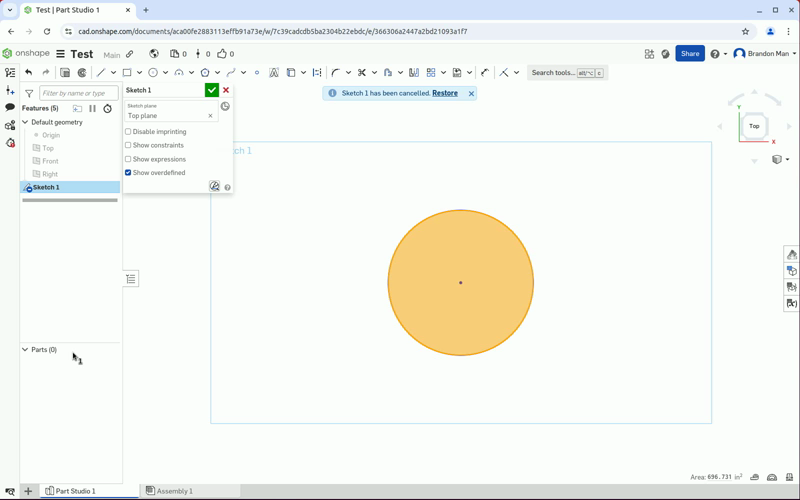
key(shift+y)
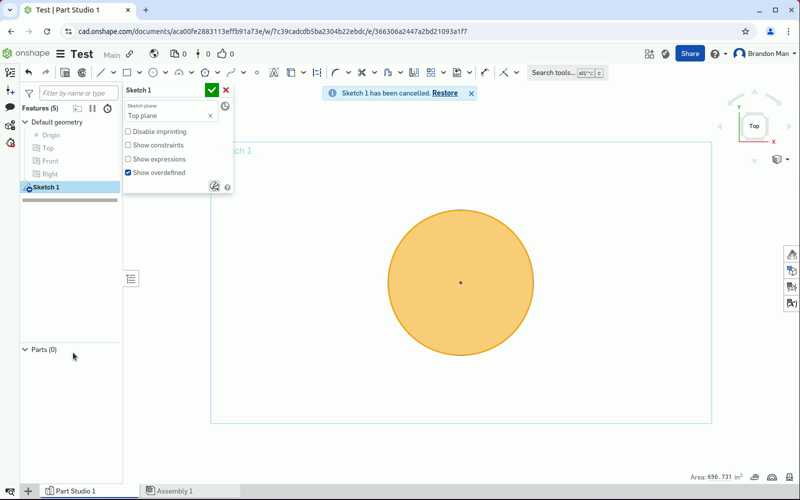
key(shift+e)
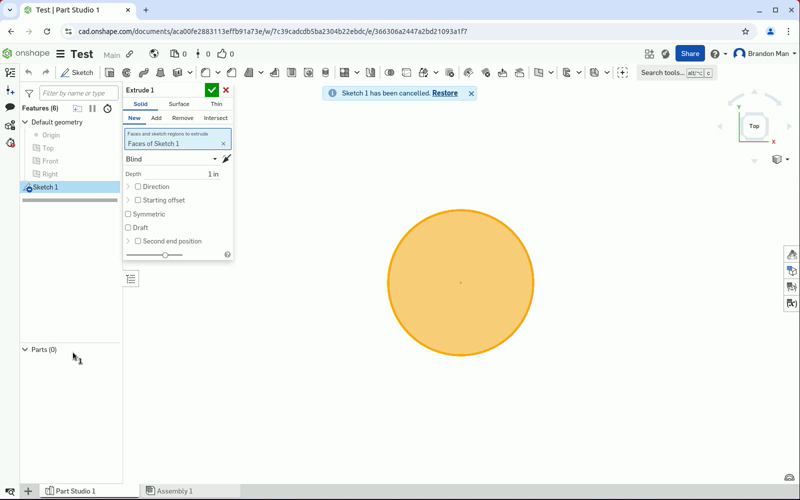
mouse_move(143, 106)
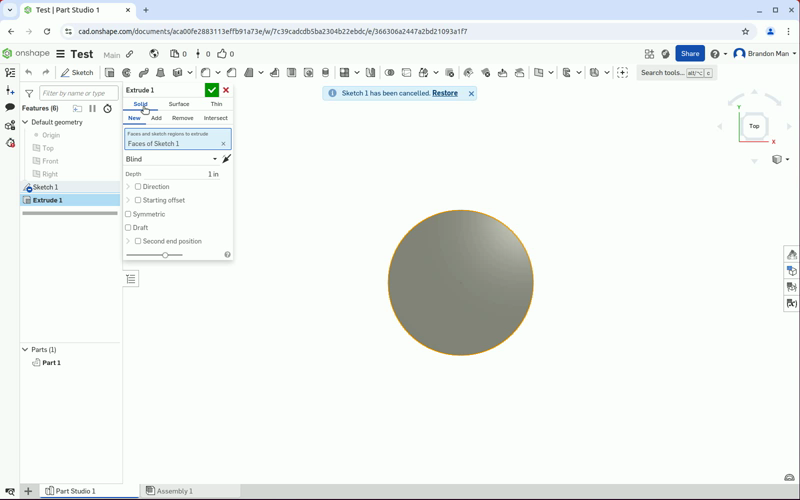
click(143, 106)
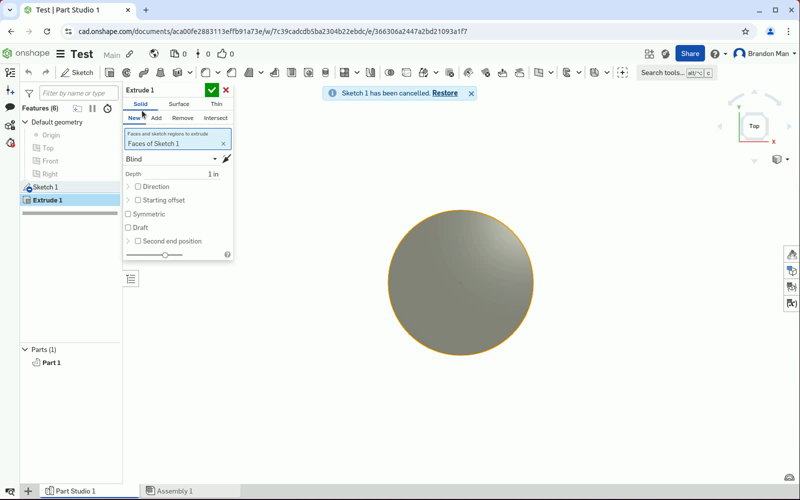
mouse_move(137, 120)
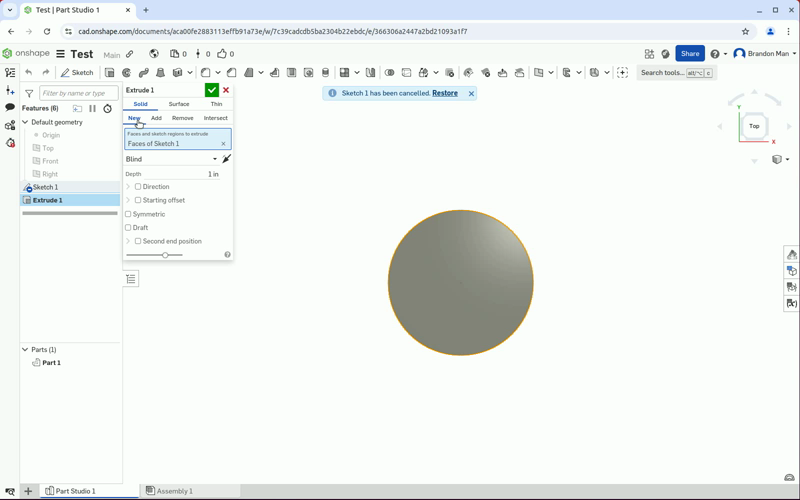
click(137, 120)
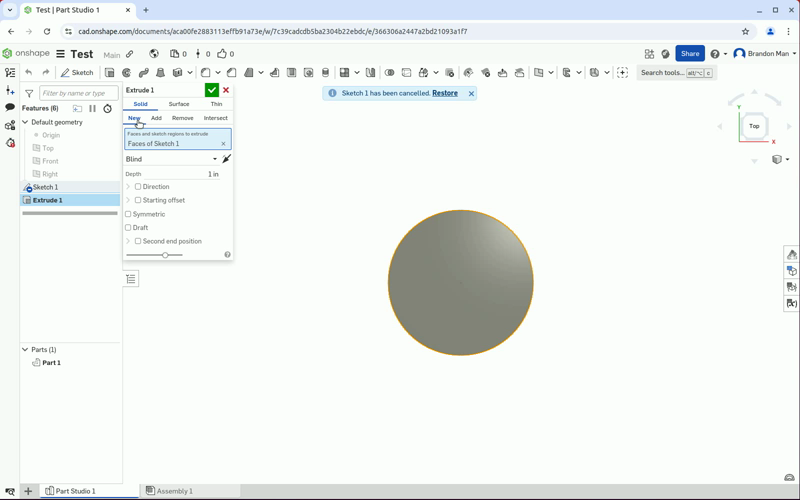
key(tab, 4)
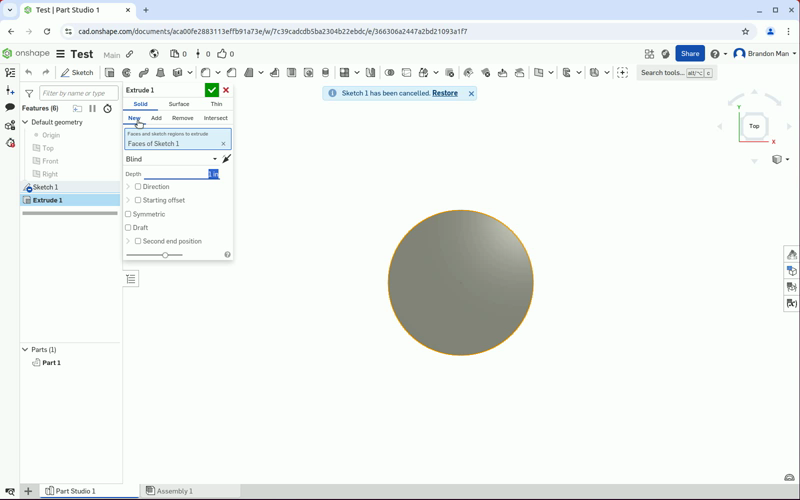
text(8.184)
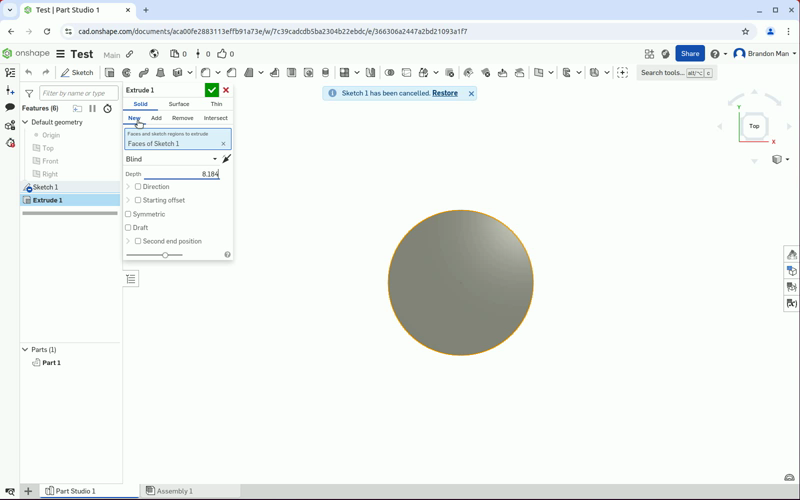
key(enter)
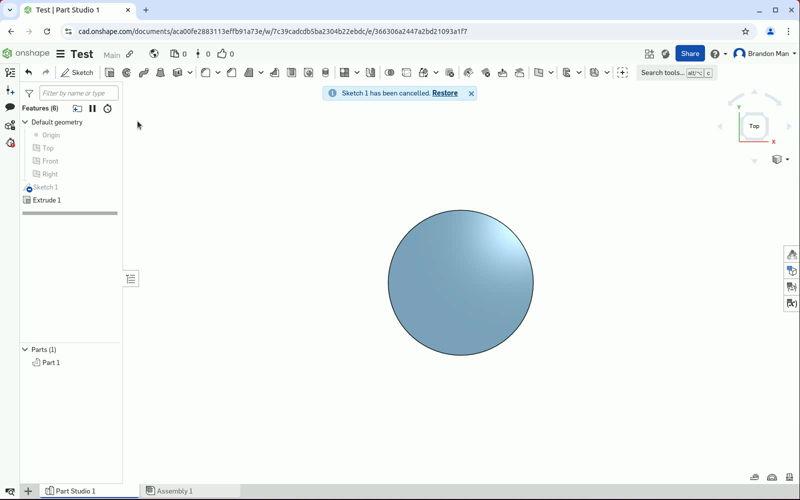
key(shift+h)
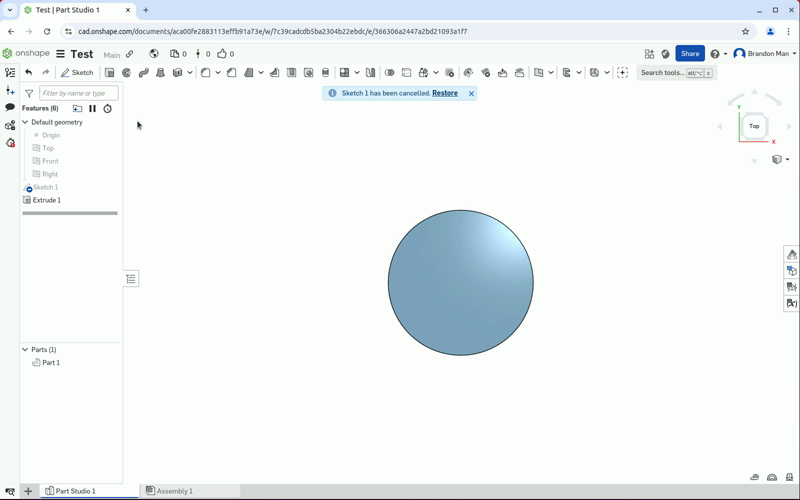
key(shift+h)
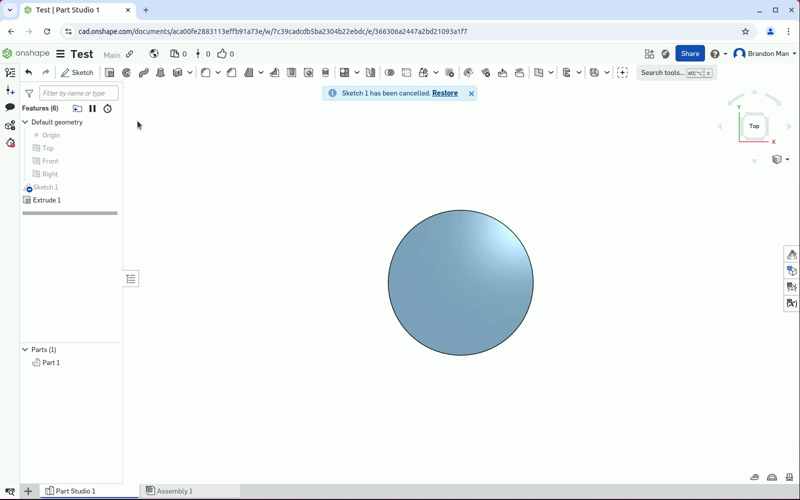
mouse_move(73, 189)
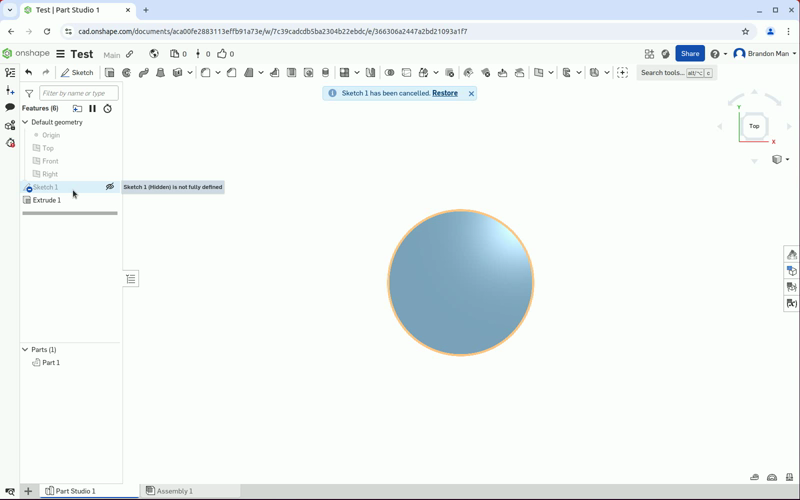
click(73, 189)
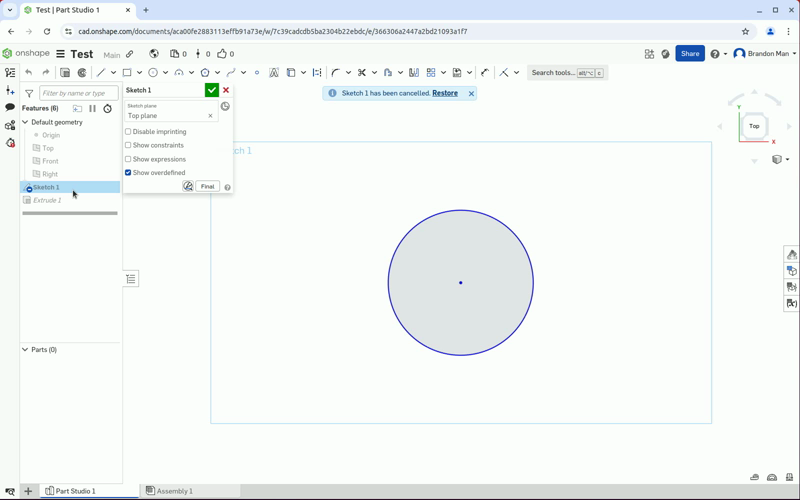
mouse_move(229, 92)
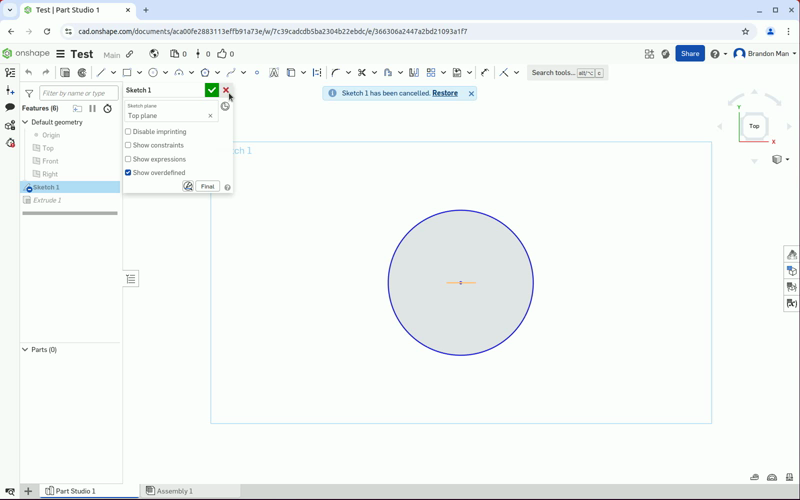
click(229, 92)
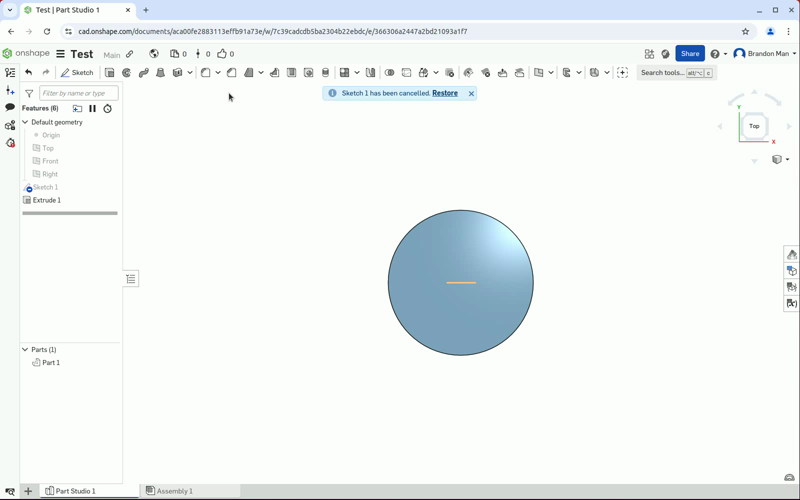
mouse_move(541, 75)
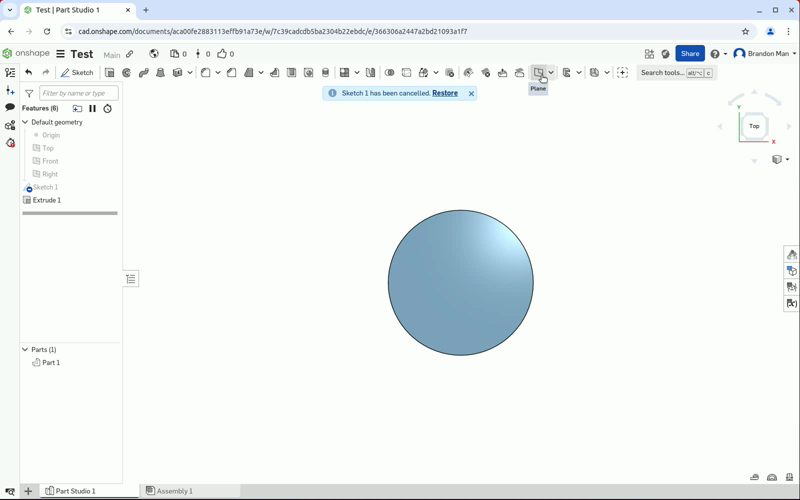
click(541, 75)
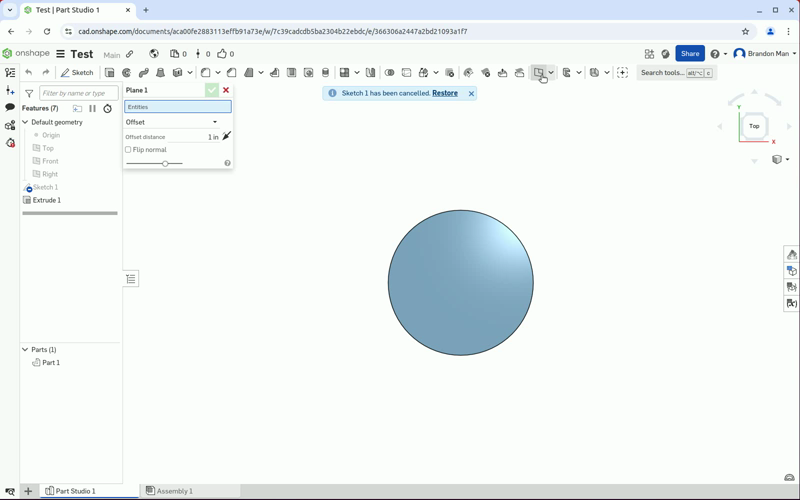
mouse_move(73, 150)
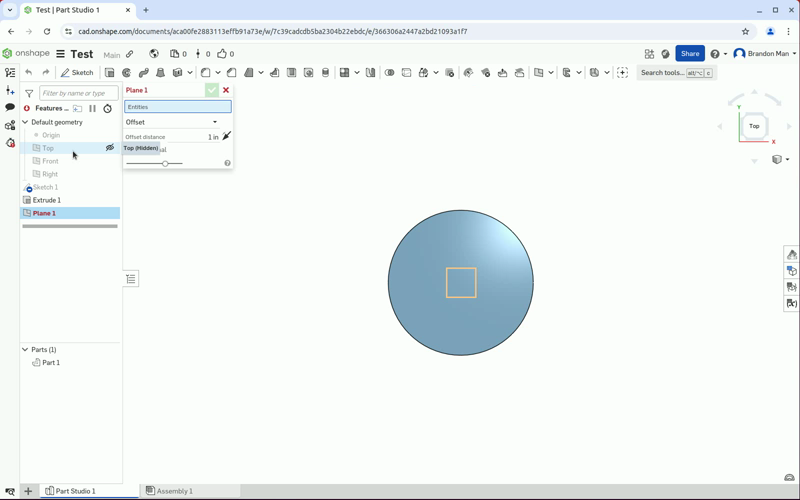
click(73, 150)
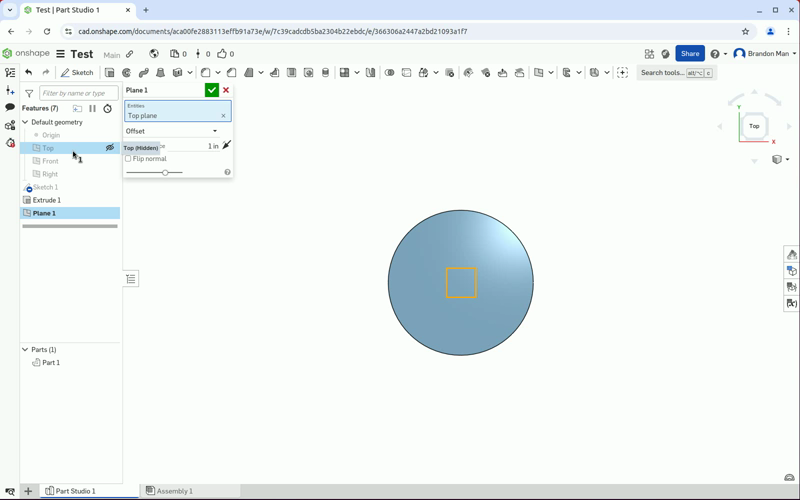
key(tab, 2)
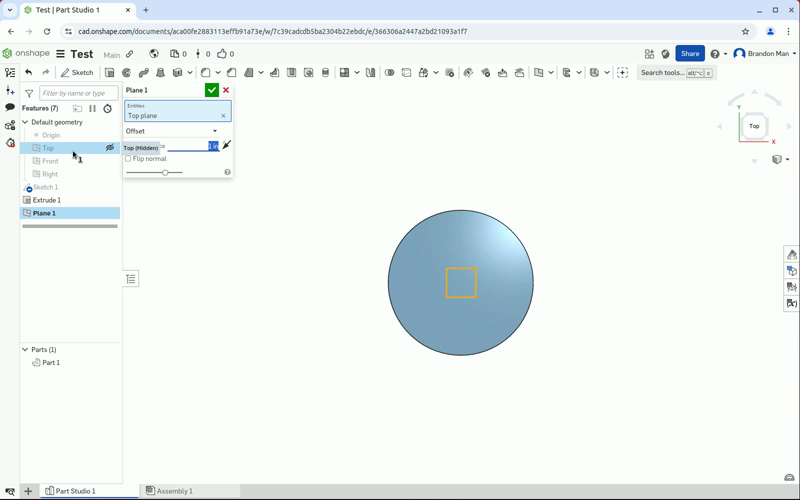
text(8.196)
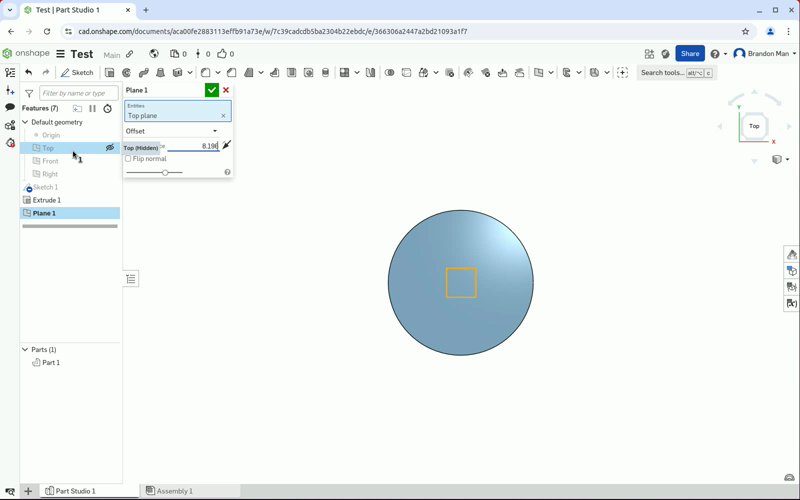
key(enter, 2)
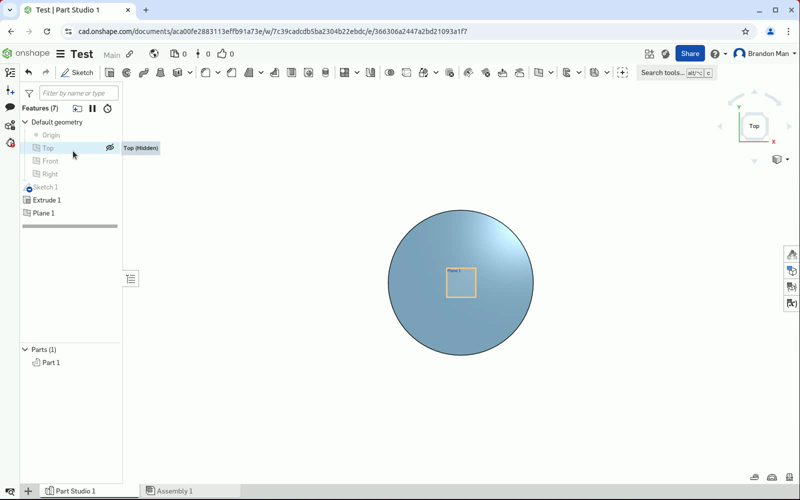
key(shift+s)
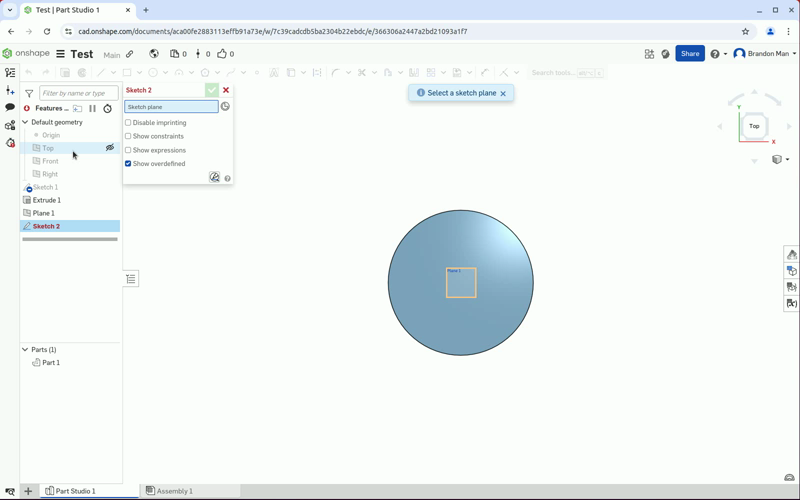
mouse_move(73, 215)
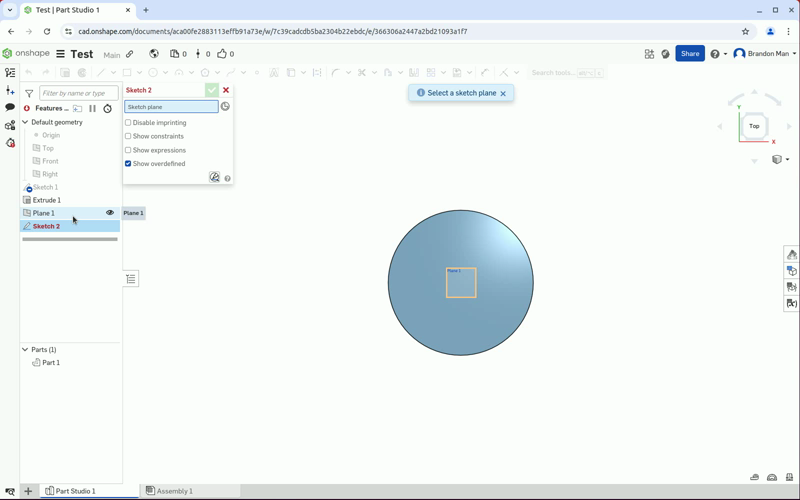
click(73, 215)
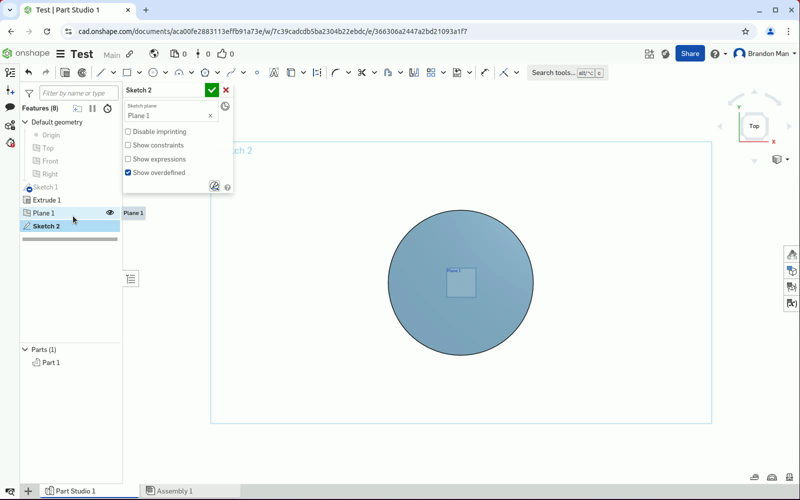
mouse_move(73, 352)
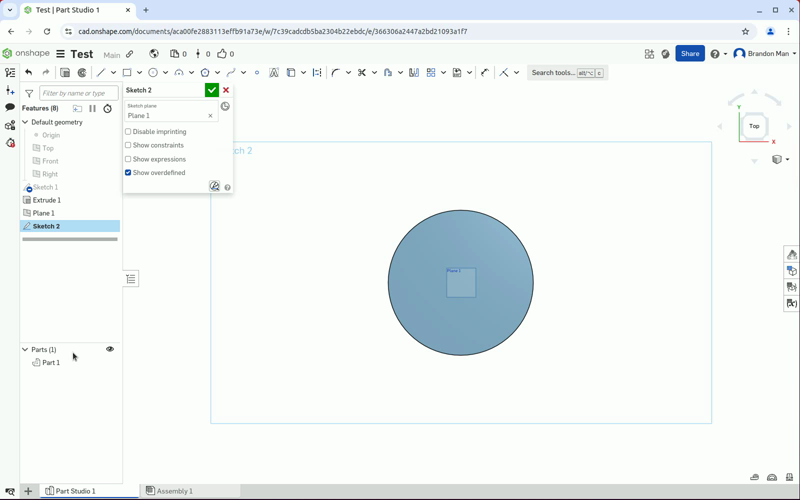
key(y)
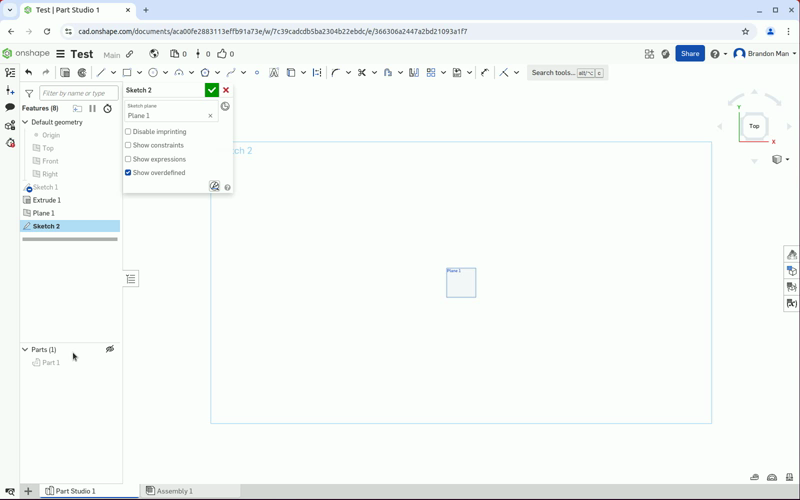
key(c)
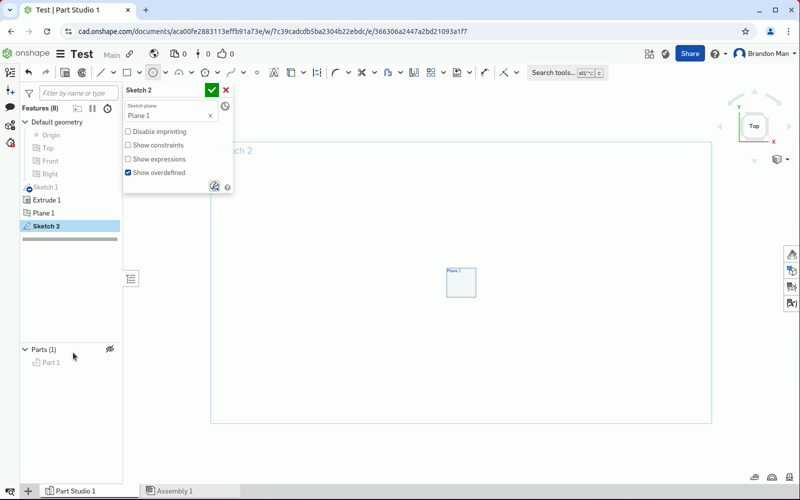
key_down(shift)
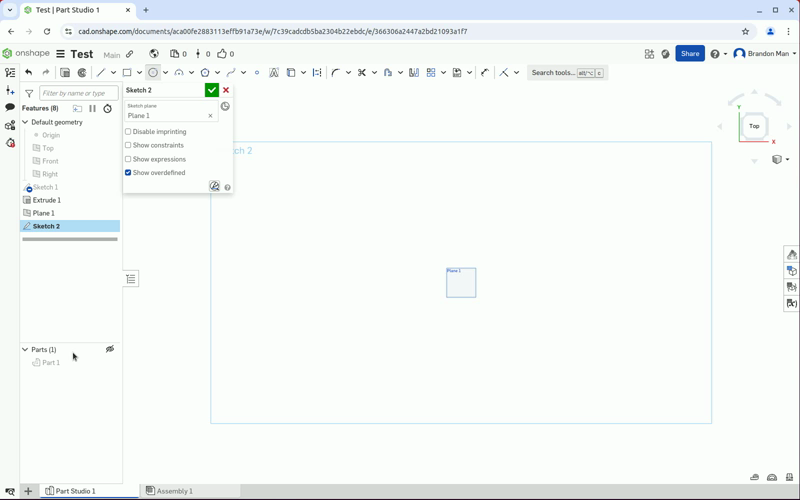
mouse_move(460, 282)
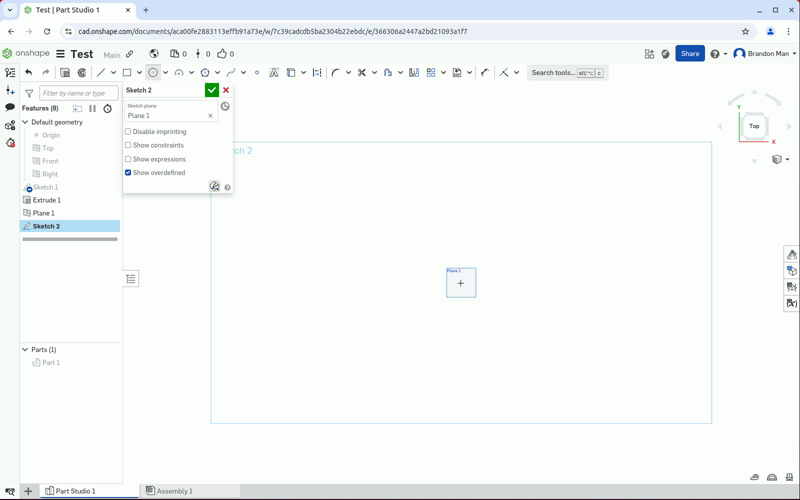
click(460, 282)
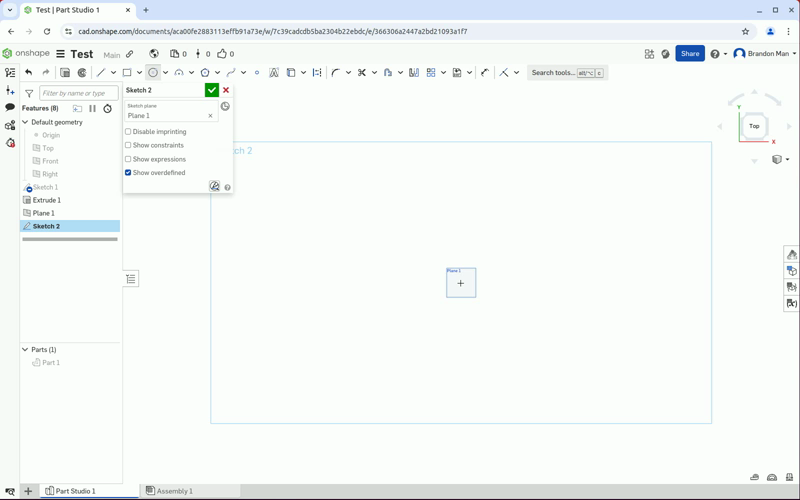
key_up(shift)
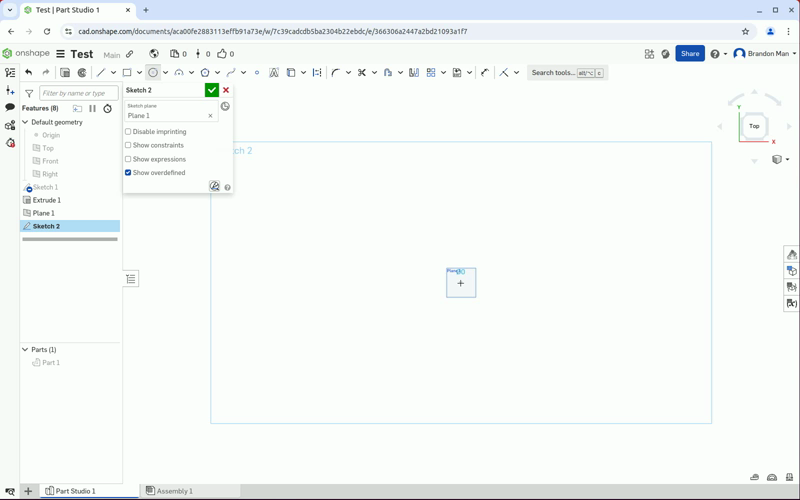
mouse_move(511, 282)
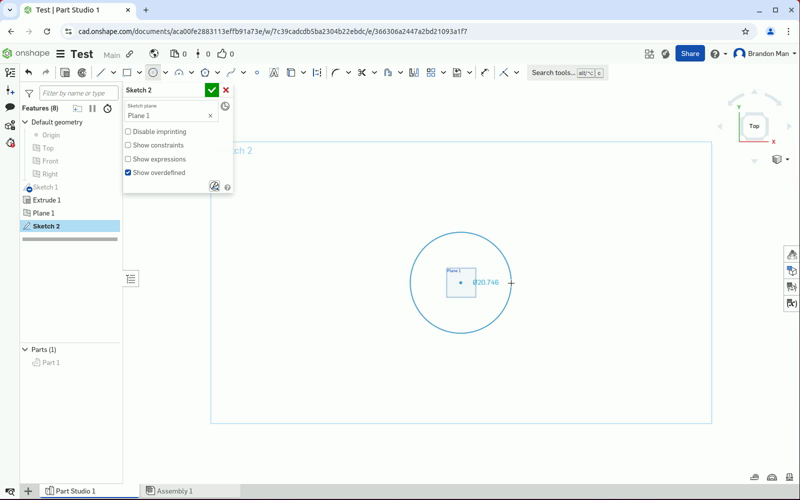
click(511, 282)
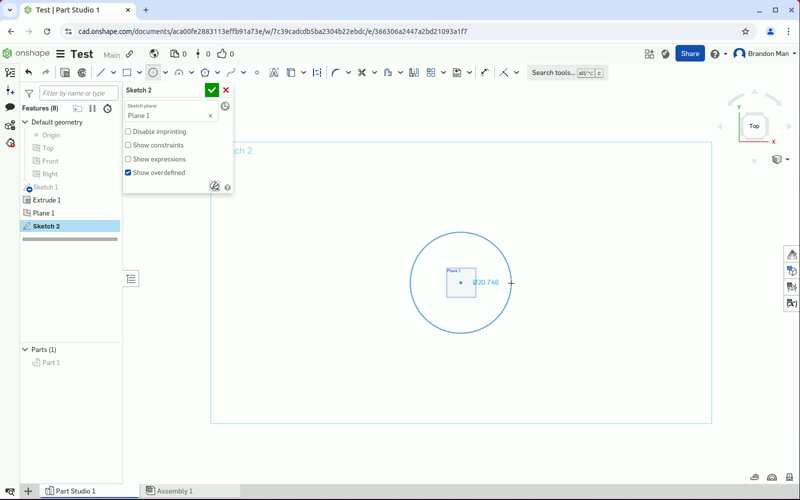
key(esc)
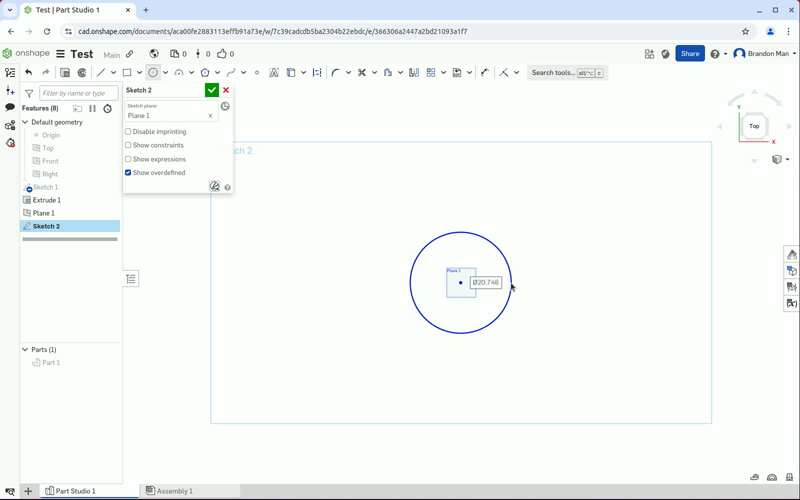
mouse_move(461, 319)
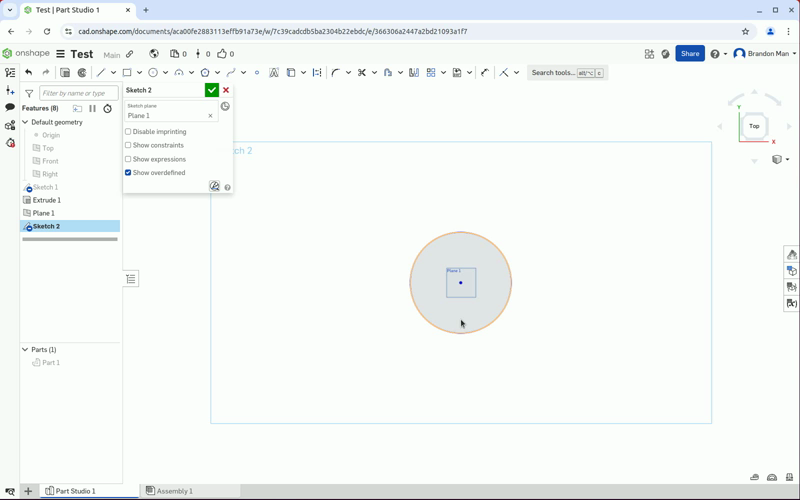
click(461, 319)
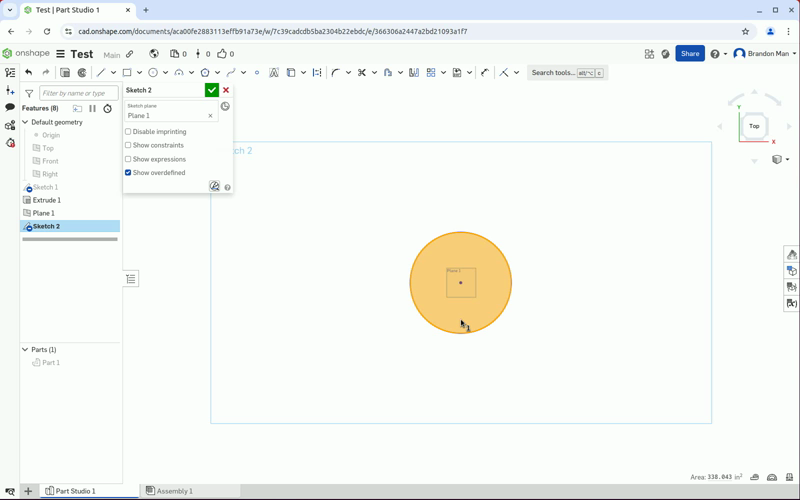
mouse_move(73, 352)
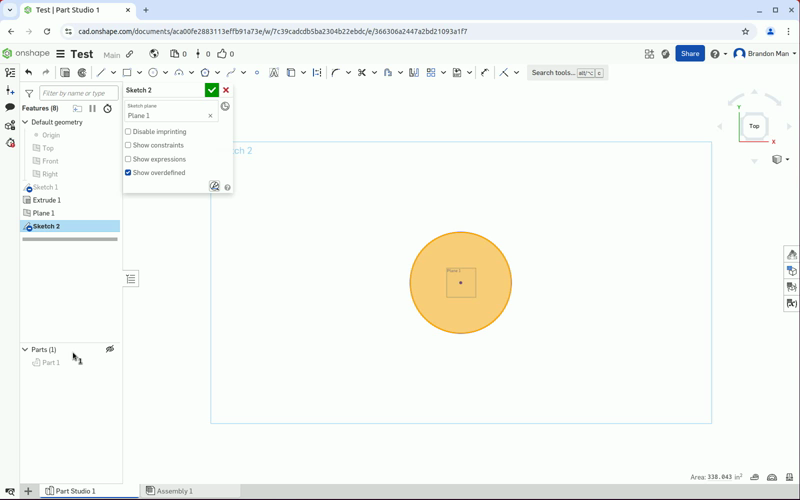
key(shift+y)
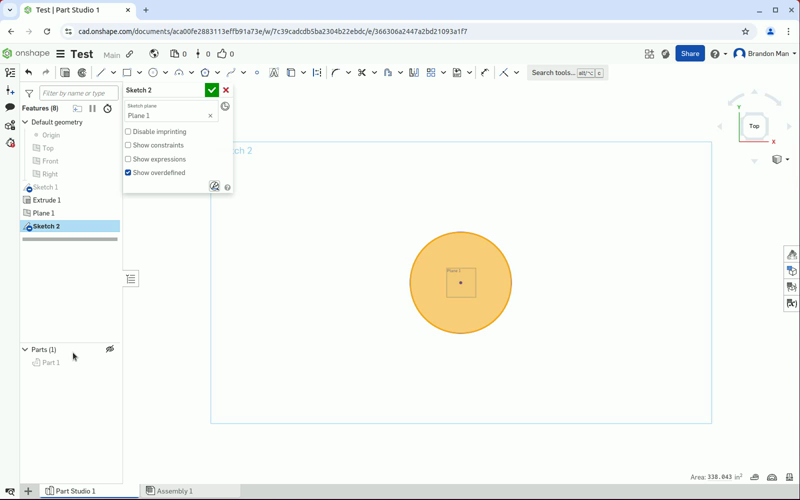
key(shift+e)
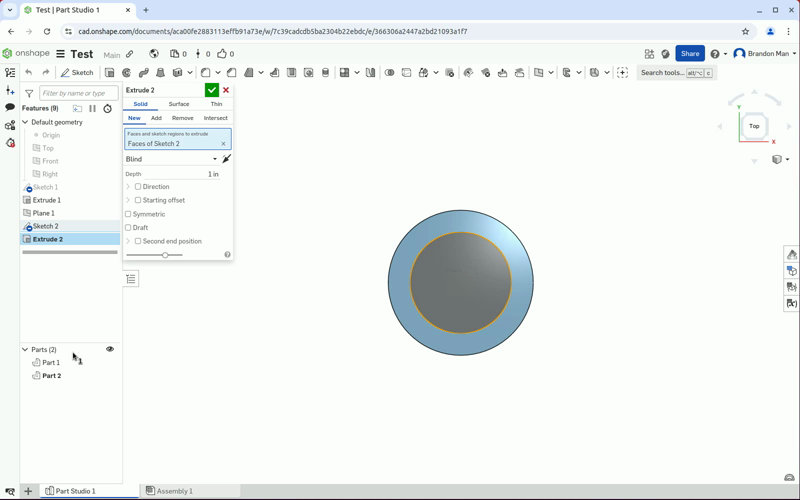
mouse_move(143, 106)
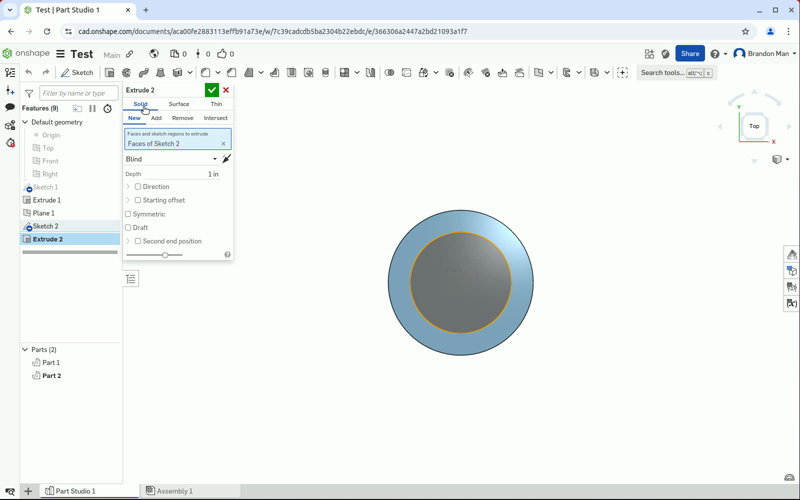
click(143, 106)
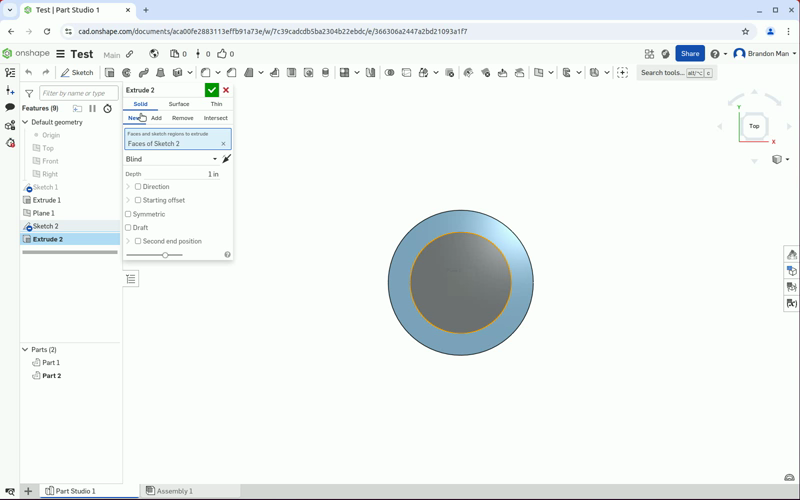
mouse_move(137, 120)
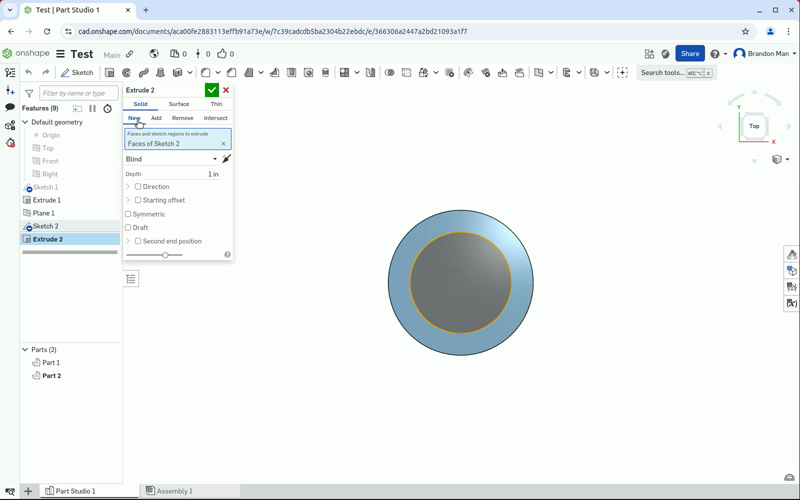
click(137, 120)
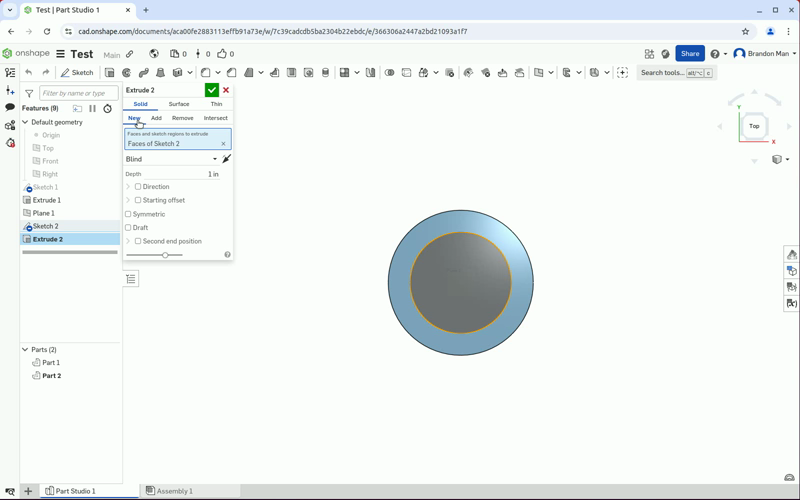
key(tab, 4)
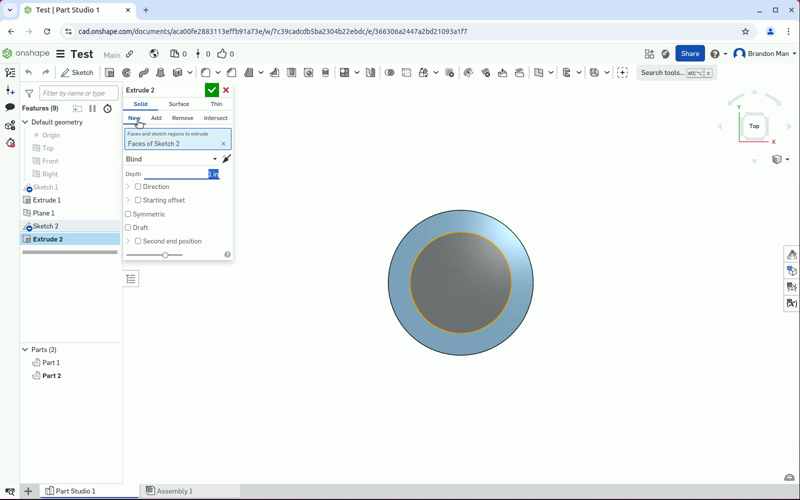
text(11.554)
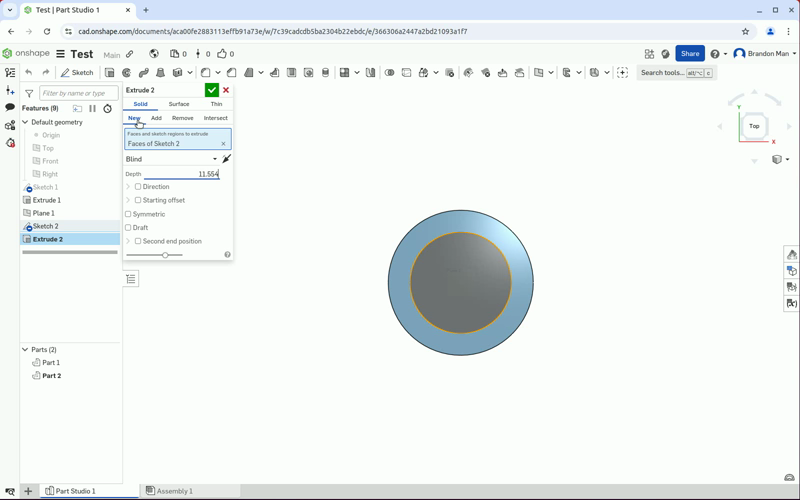
key(enter)
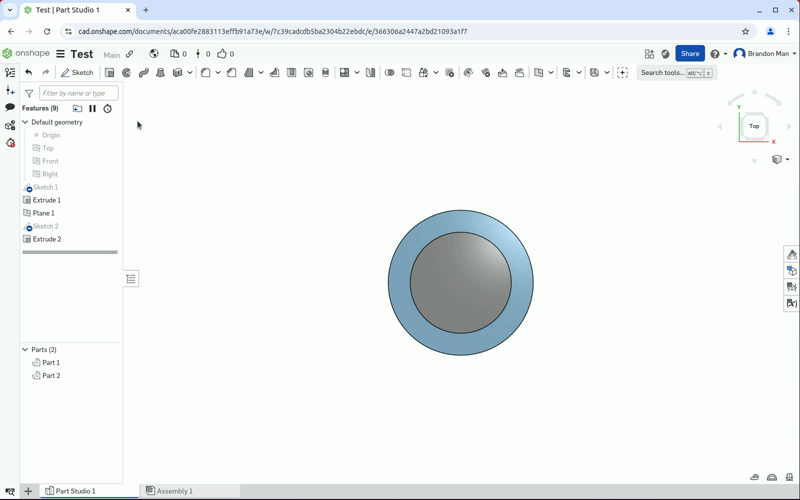
key(shift+h)
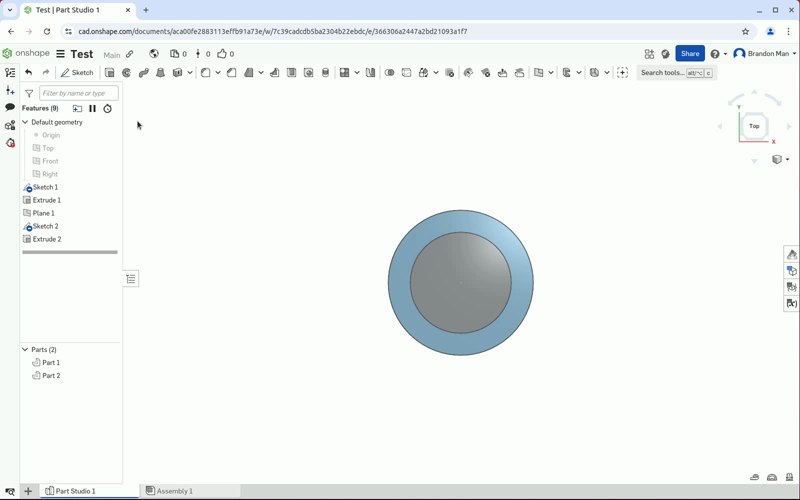
key(shift+h)
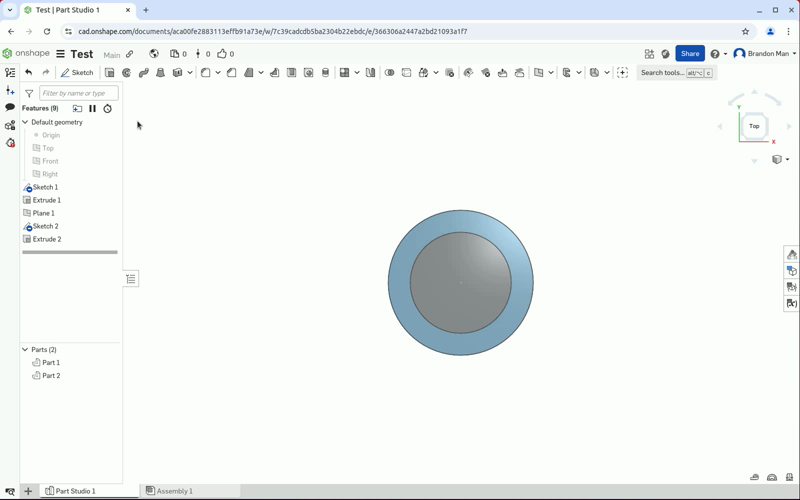
key(shift+7)
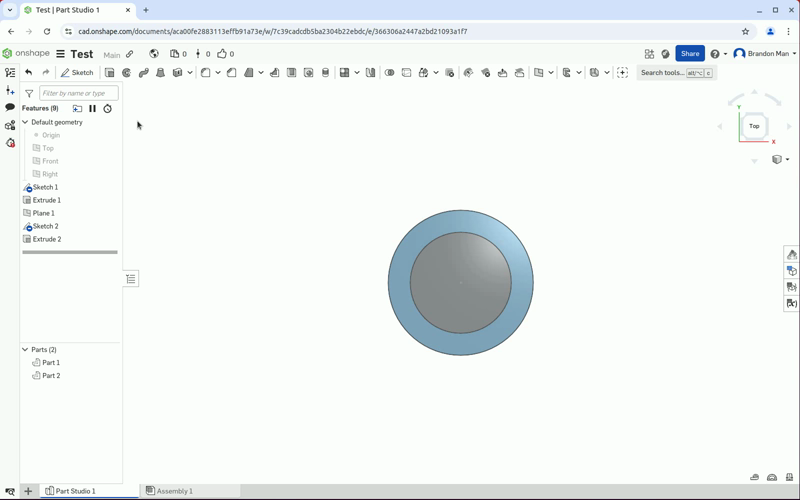
key(up, 3)
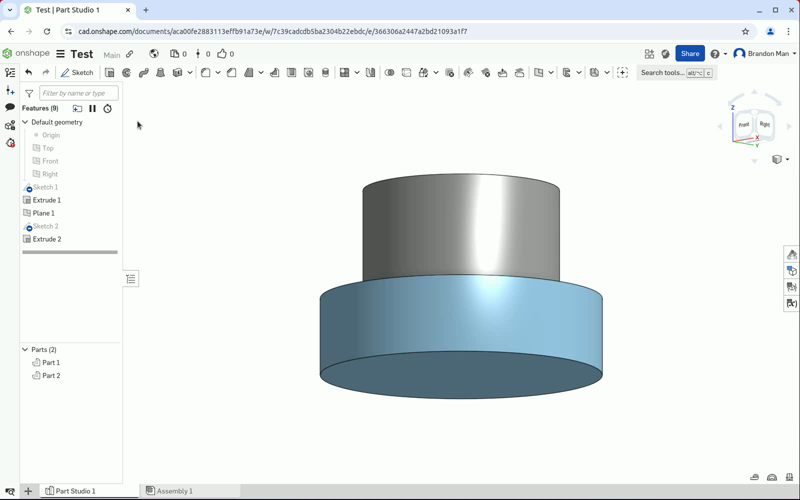
key(left, 3)
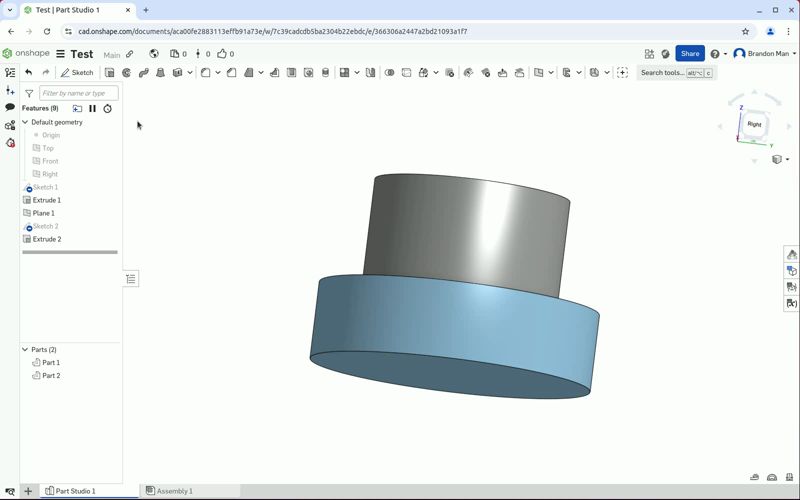
key(right, 3)
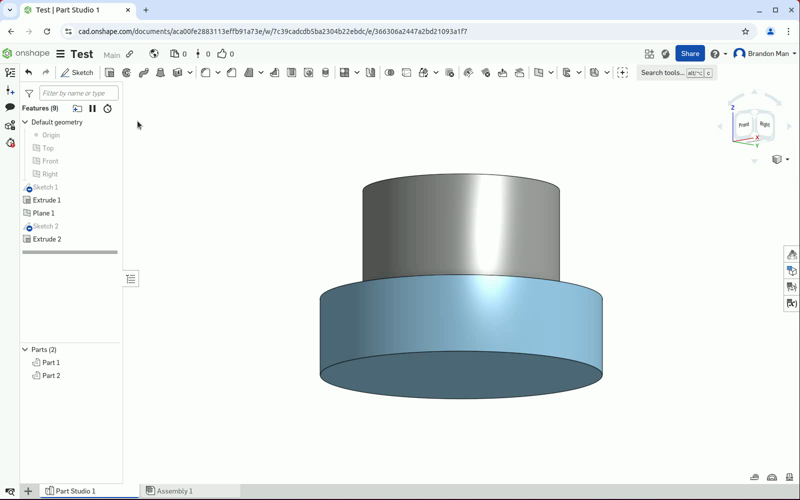
key(down, 3)
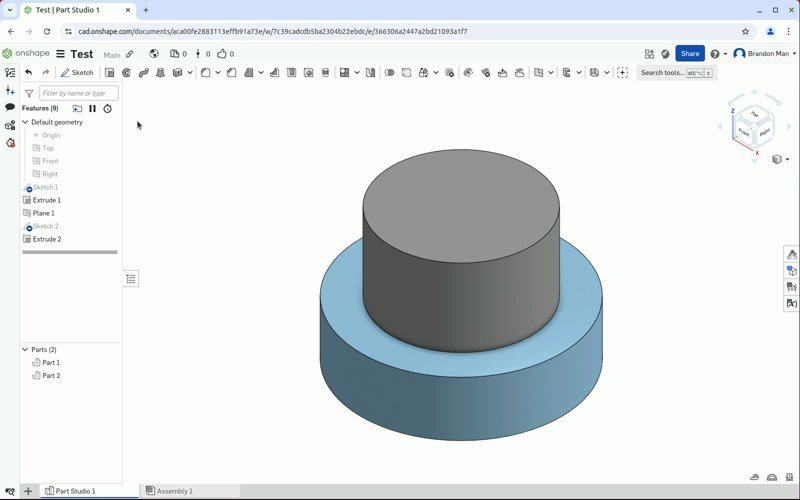
mouse_move(73, 189)
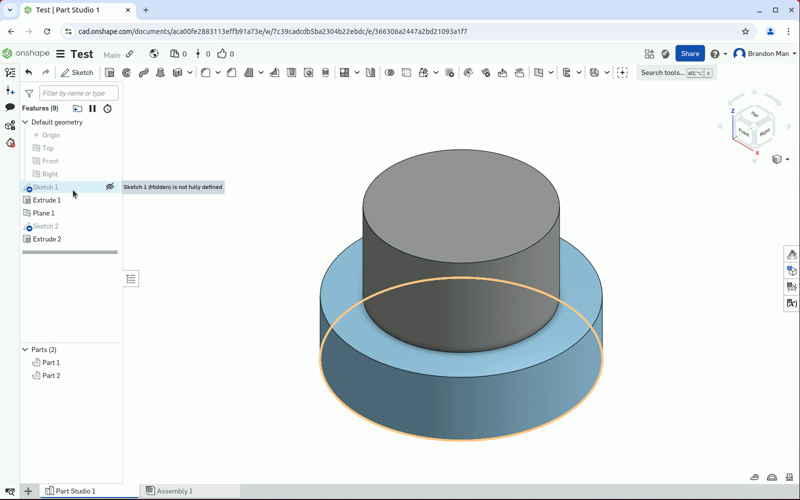
click(73, 189)